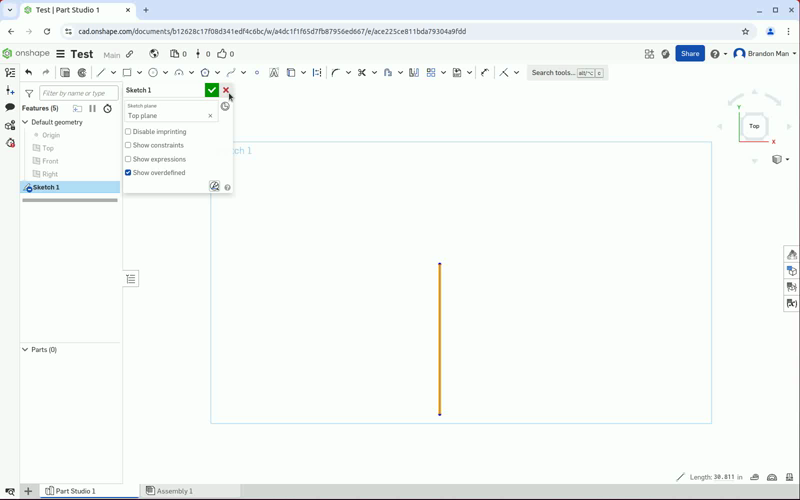
key(shift+h)
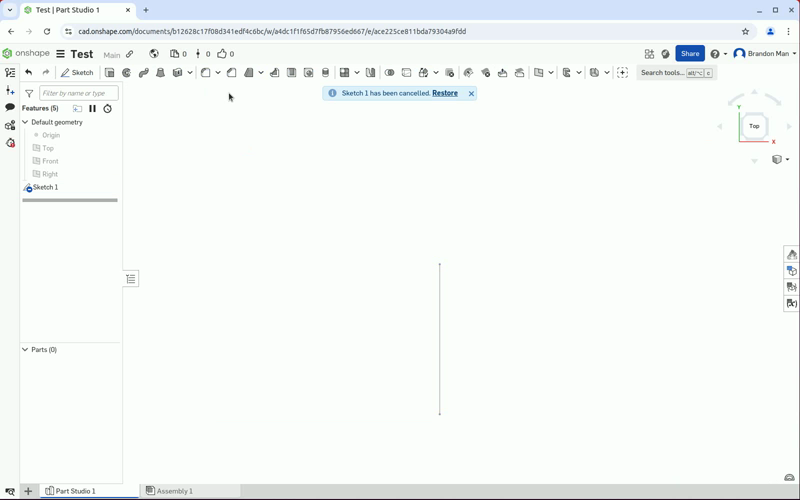
key(shift+s)
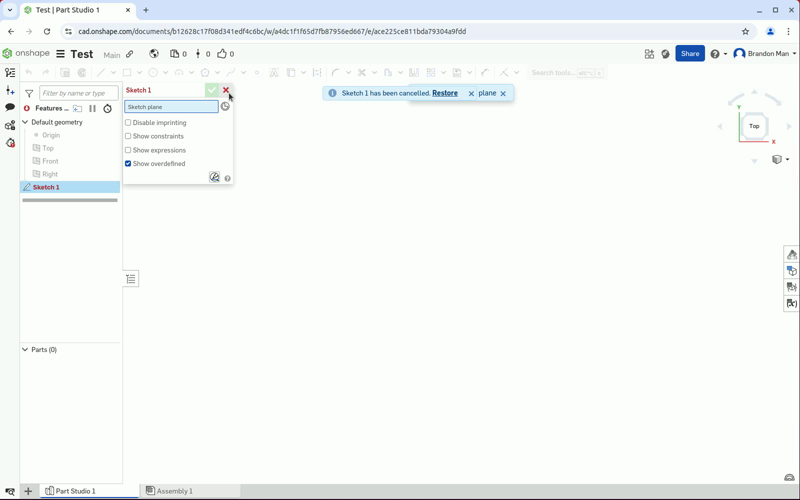
mouse_move(73, 150)
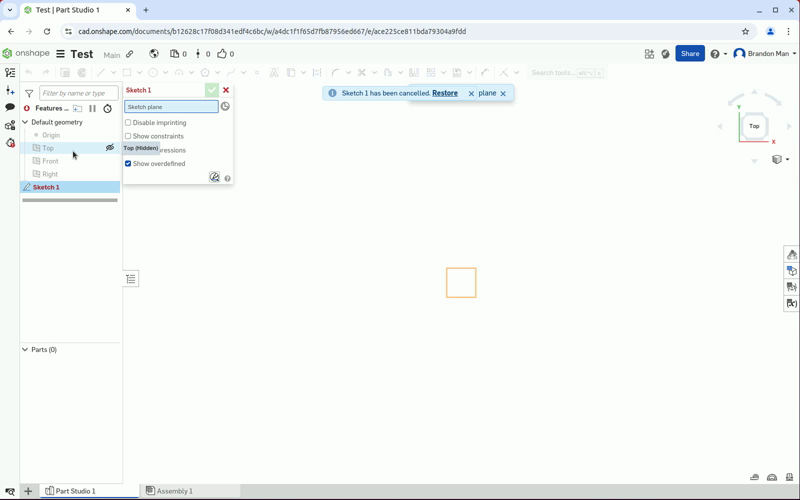
click(73, 150)
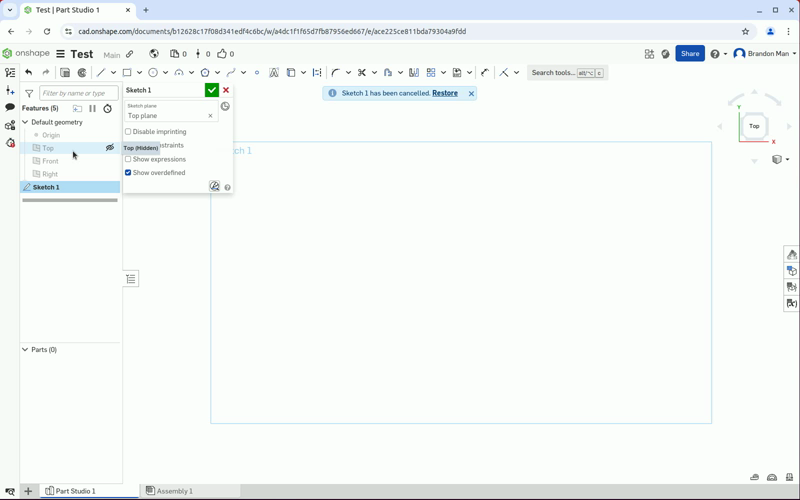
mouse_move(73, 352)
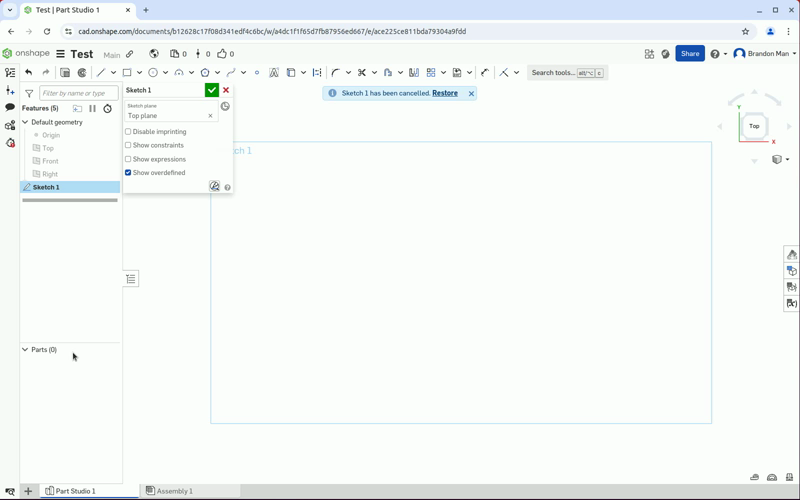
key(y)
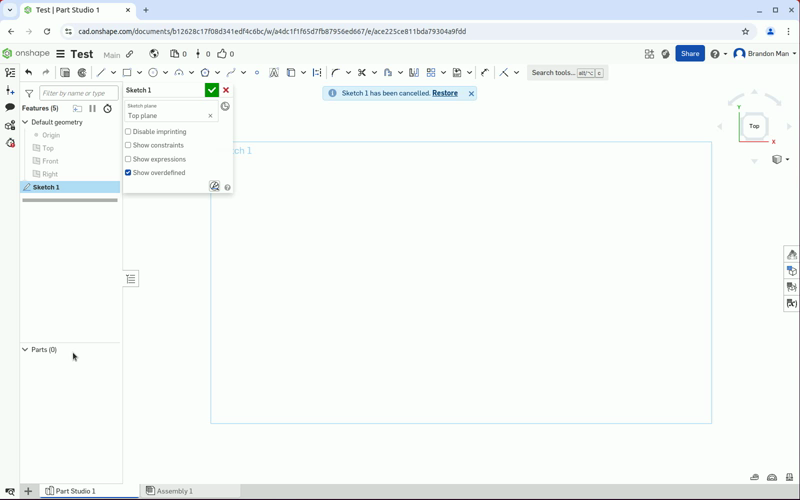
key(c)
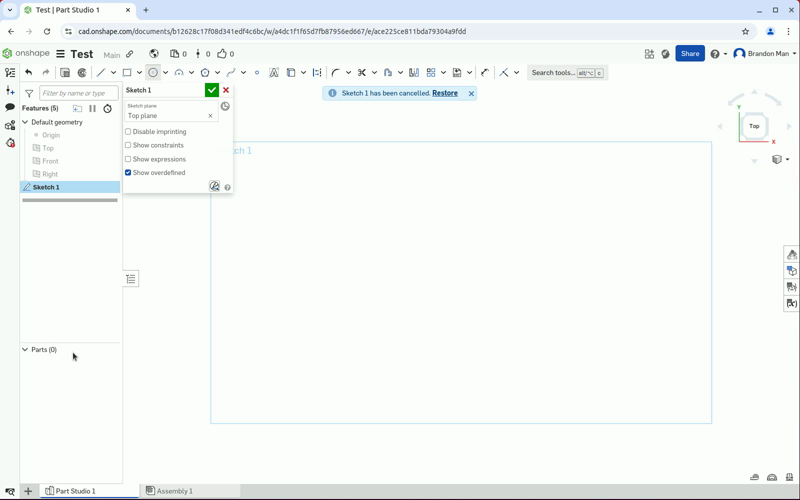
key_down(shift)
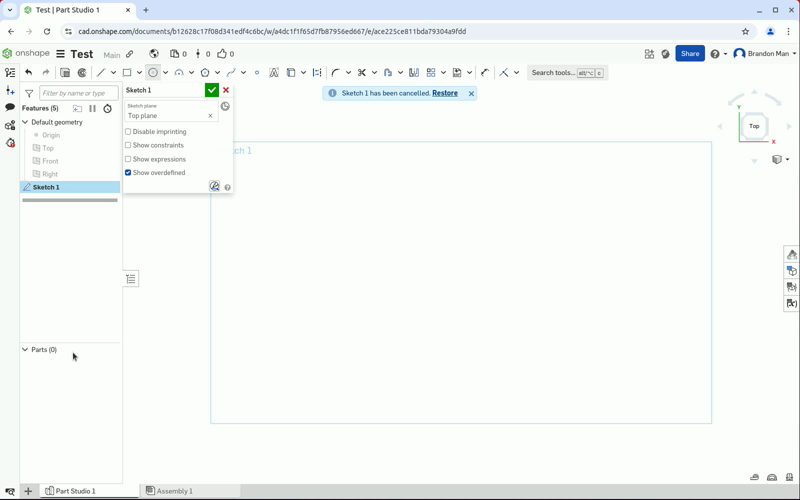
mouse_move(461, 282)
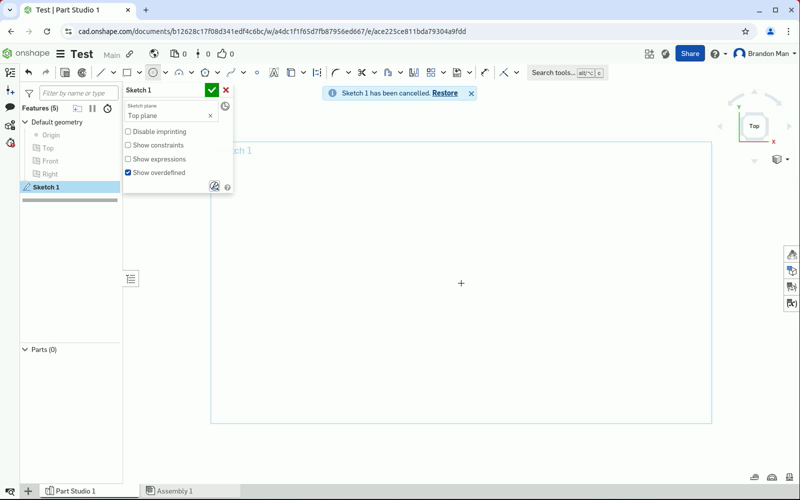
click(461, 282)
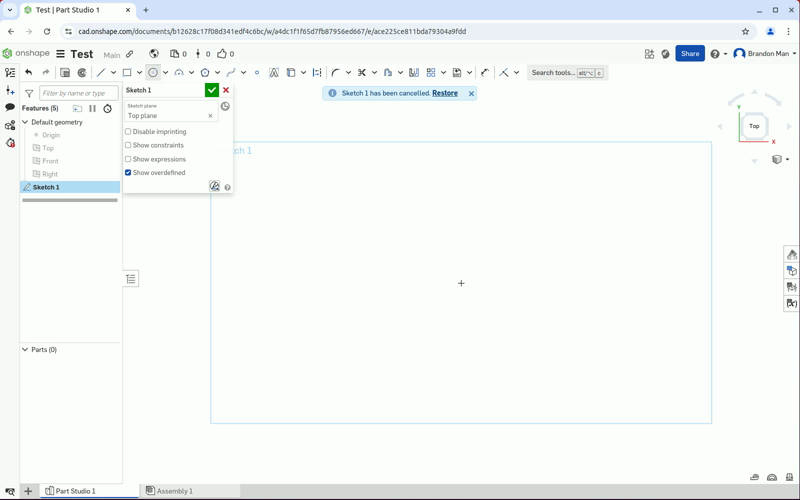
key_up(shift)
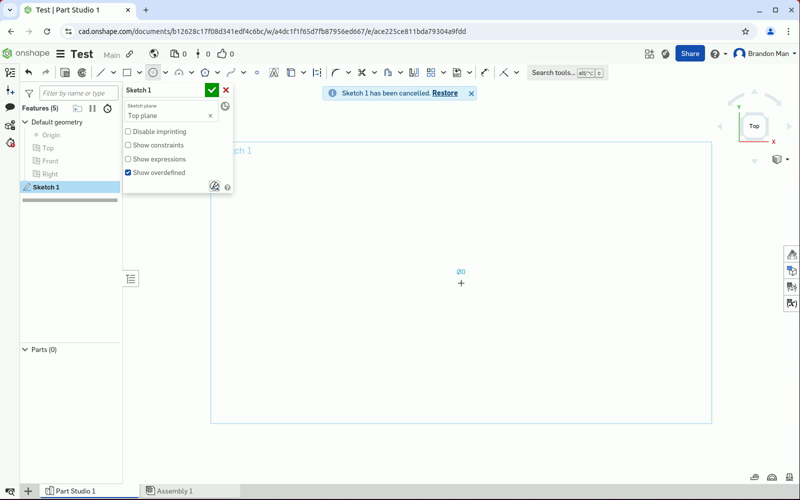
mouse_move(574, 282)
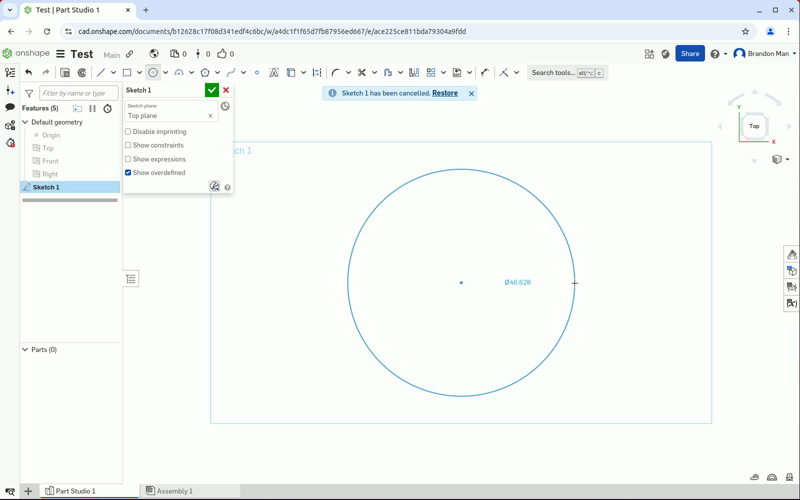
click(574, 282)
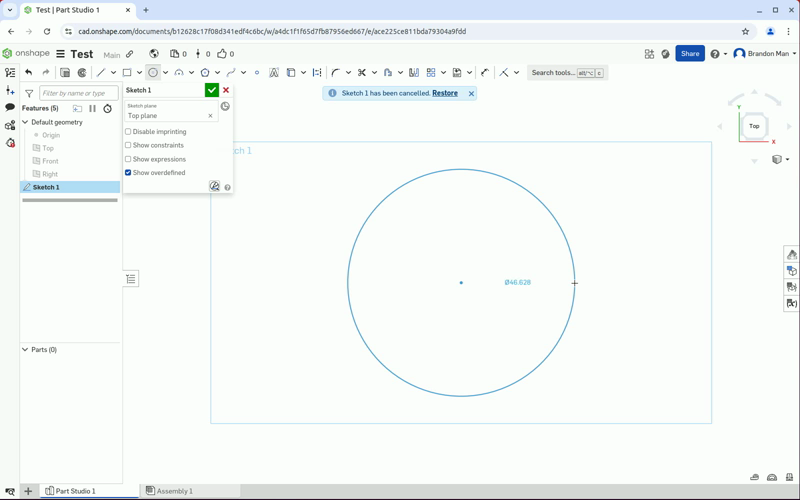
key(esc)
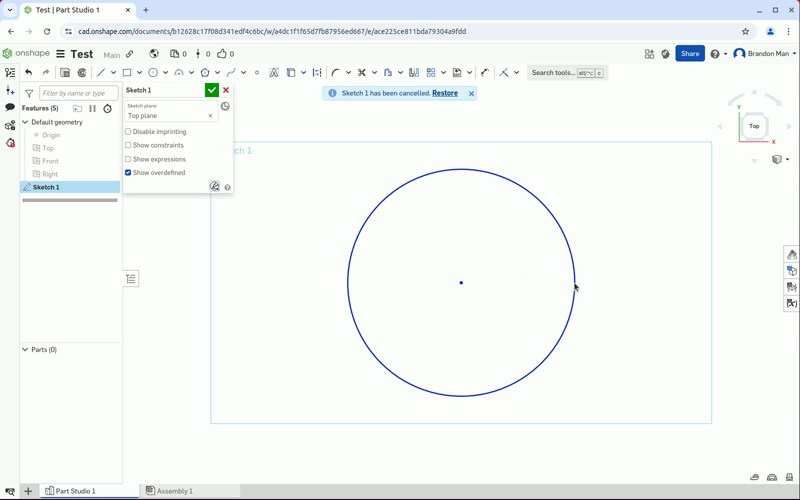
mouse_move(521, 251)
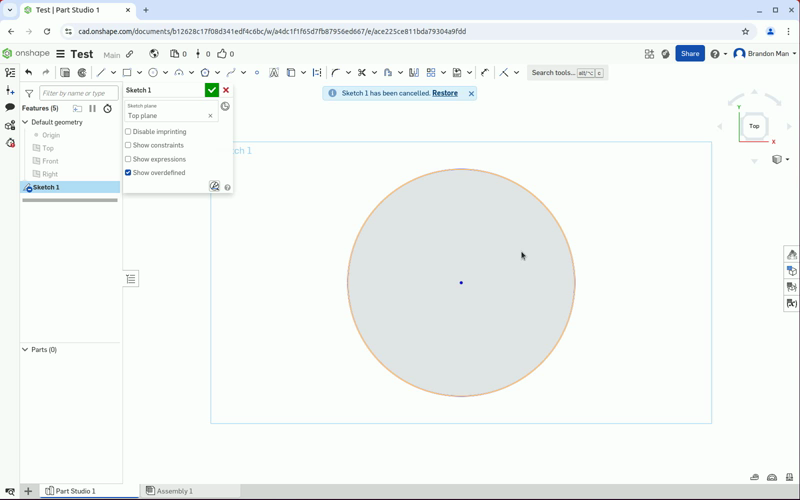
click(521, 251)
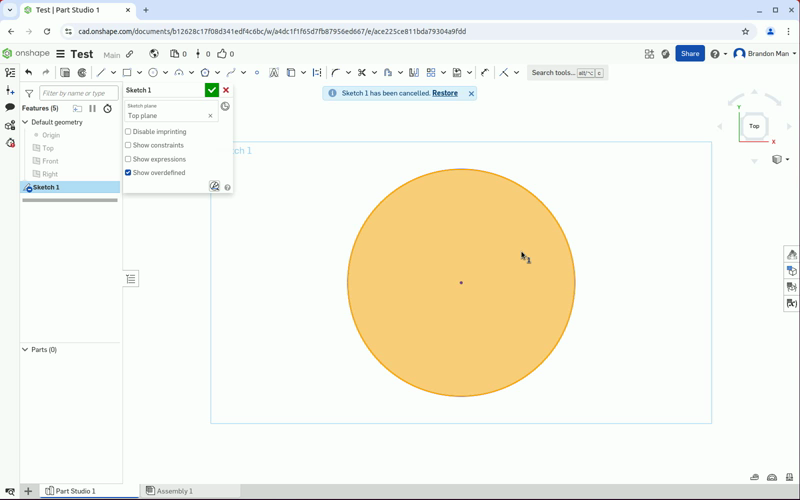
mouse_move(73, 352)
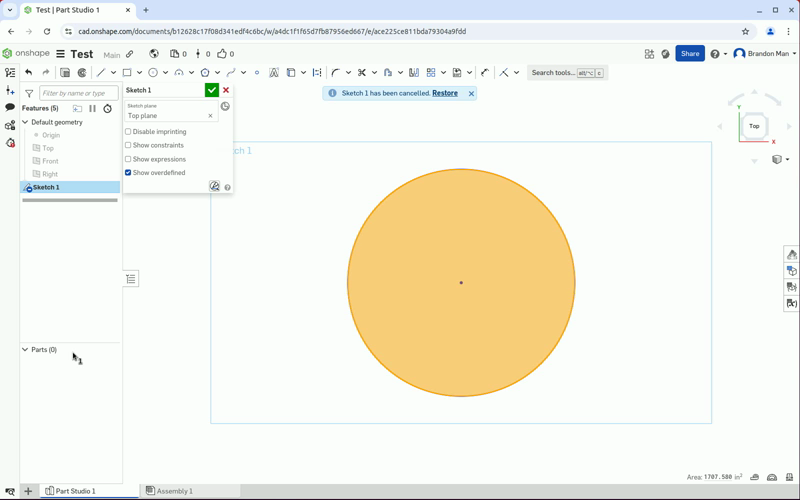
key(shift+y)
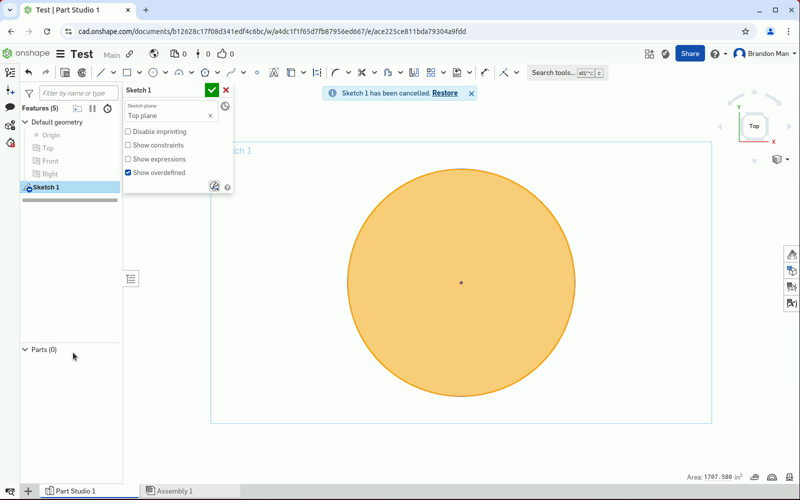
key(shift+e)
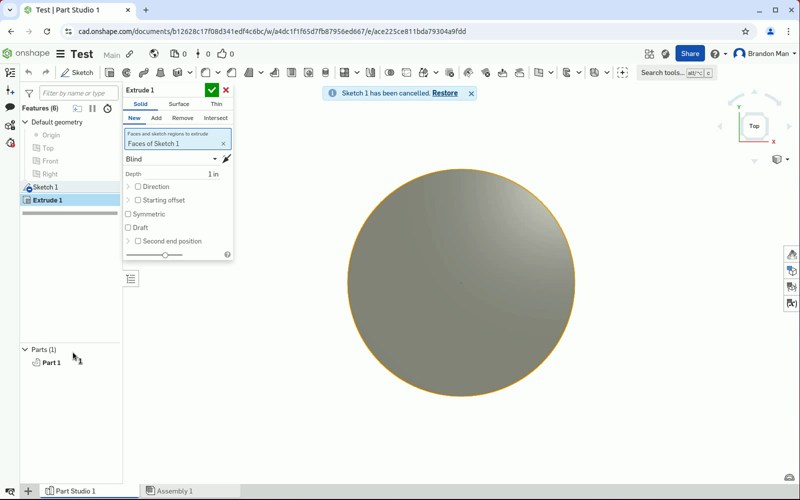
mouse_move(143, 106)
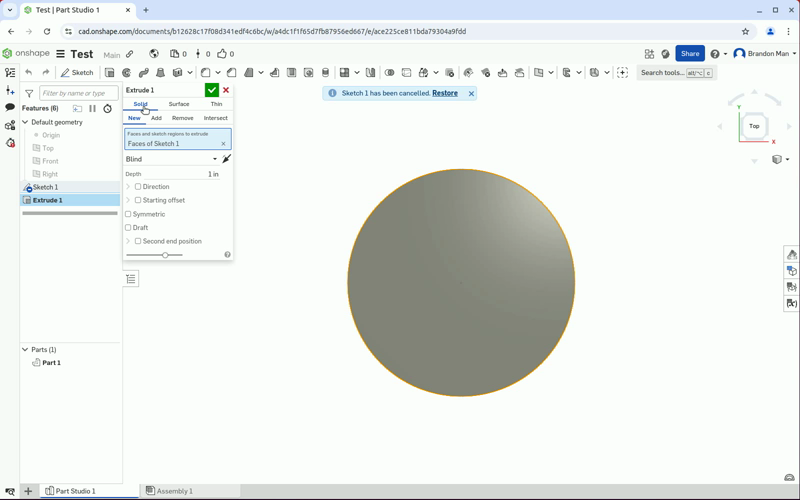
click(143, 106)
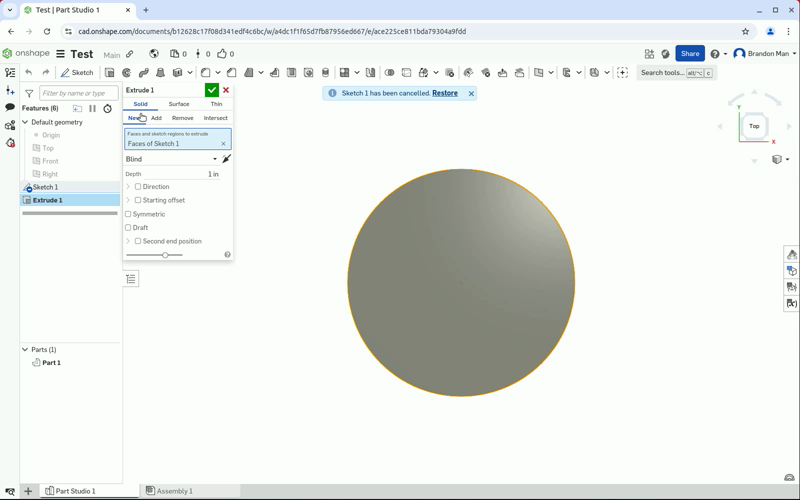
mouse_move(137, 120)
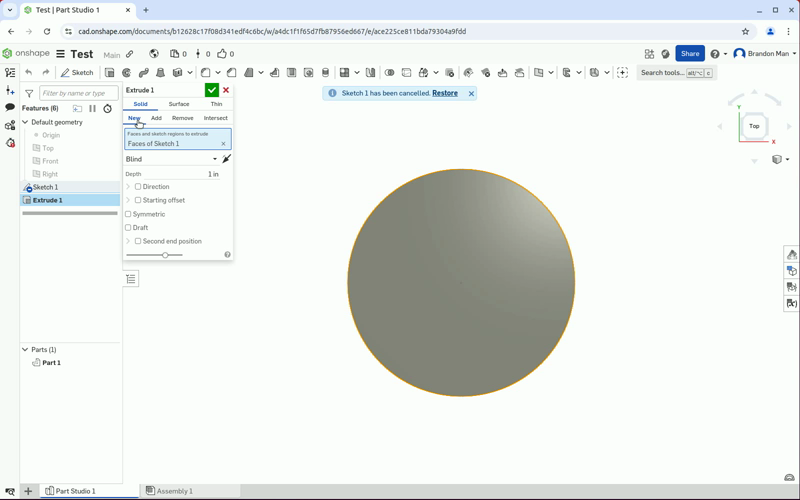
click(137, 120)
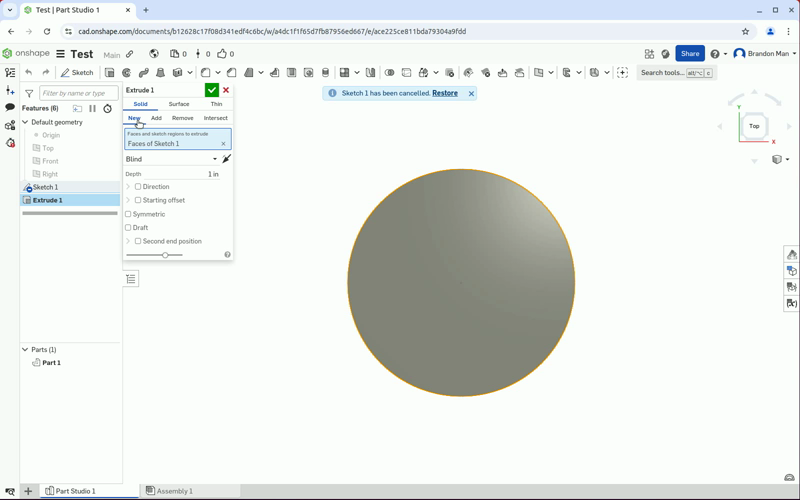
key(tab, 4)
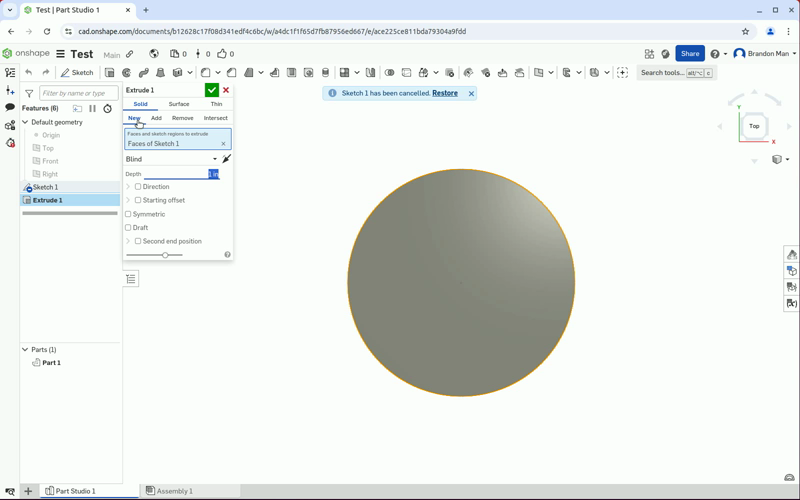
text(20.942)
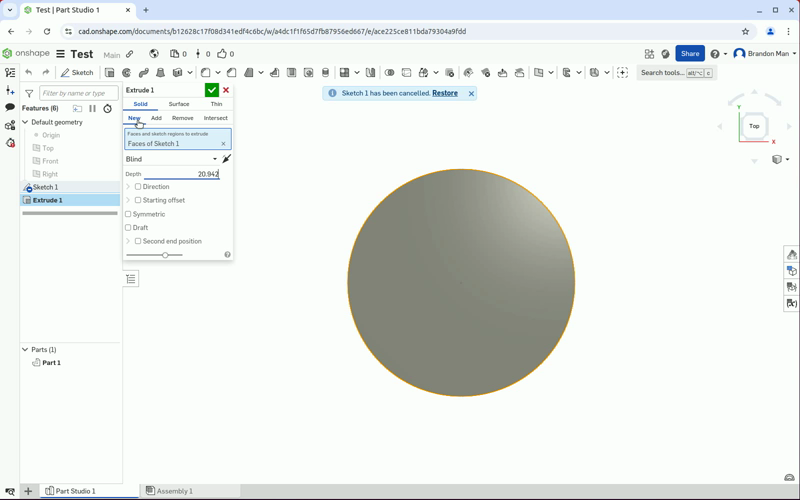
key(enter)
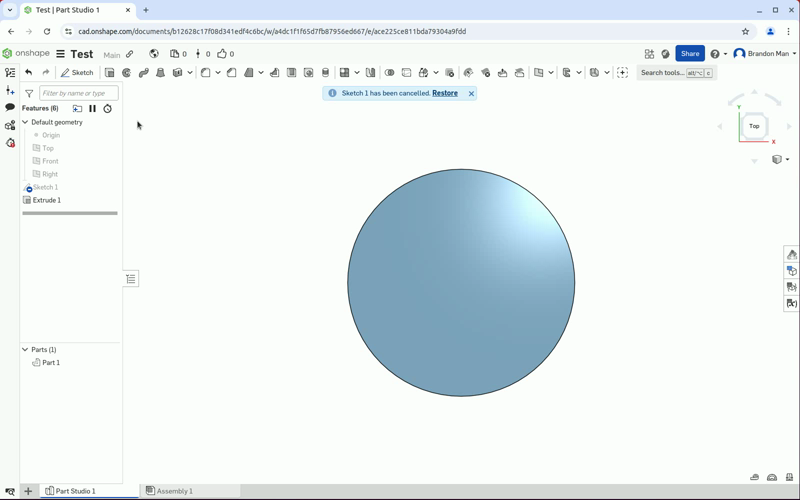
key(shift+h)
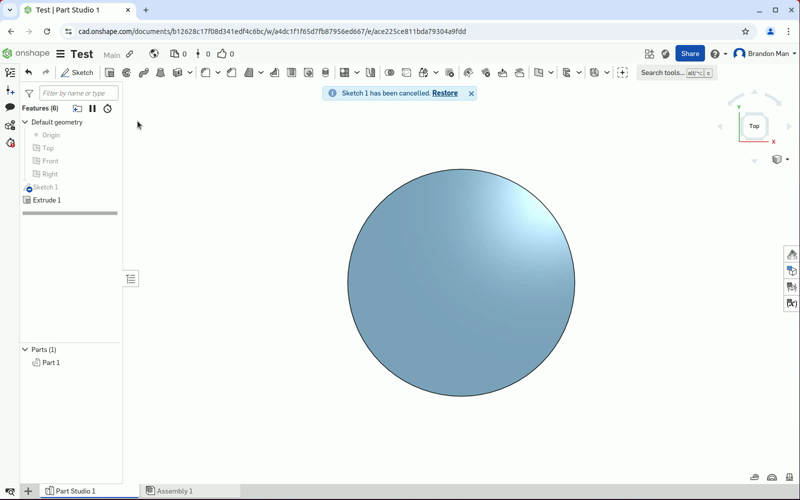
key(shift+h)
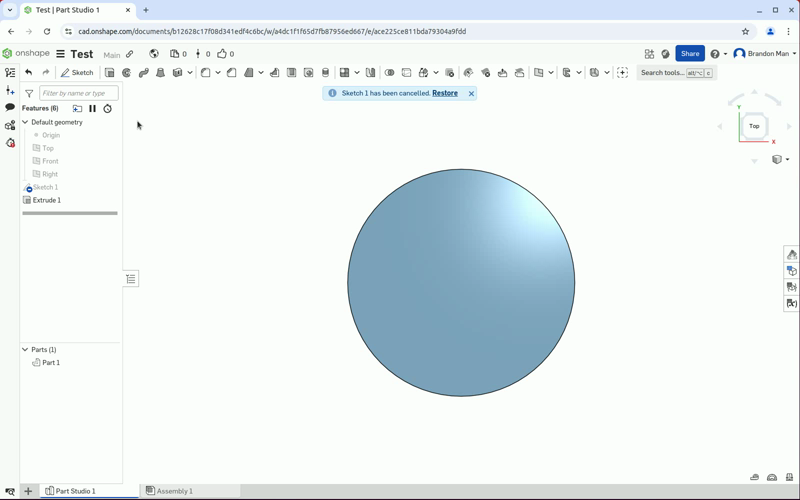
mouse_move(73, 189)
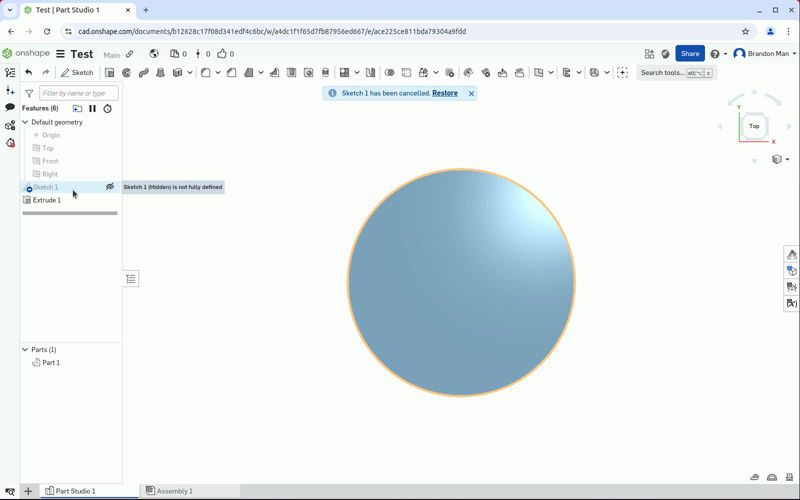
click(73, 189)
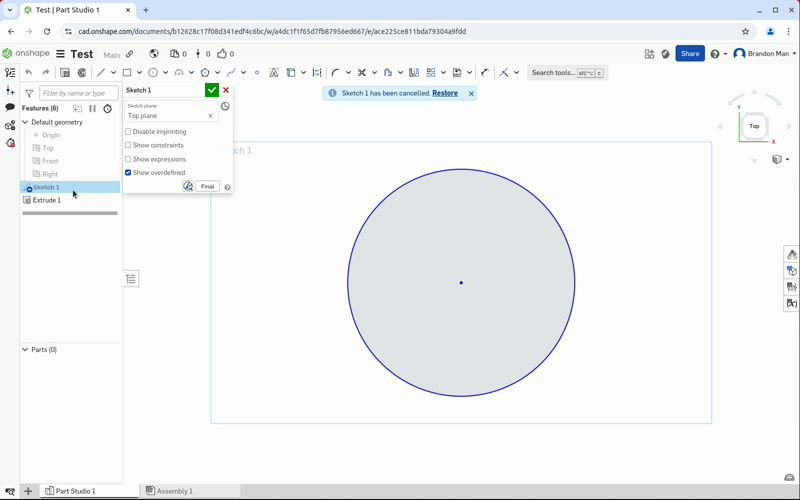
mouse_move(229, 92)
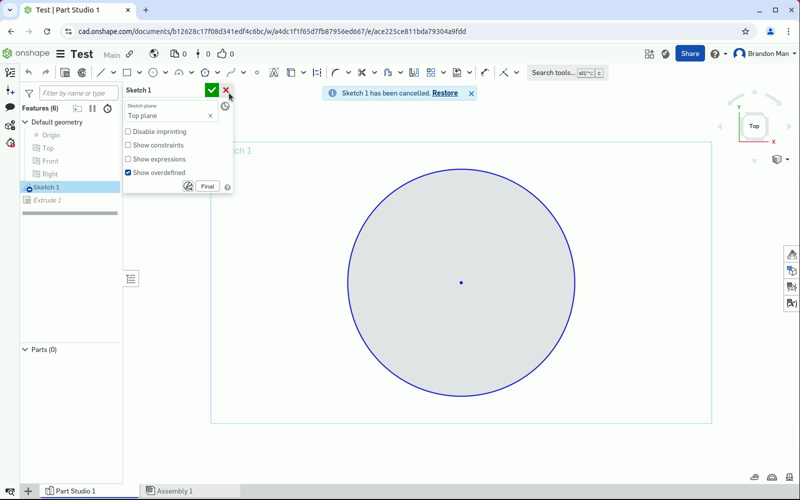
click(229, 92)
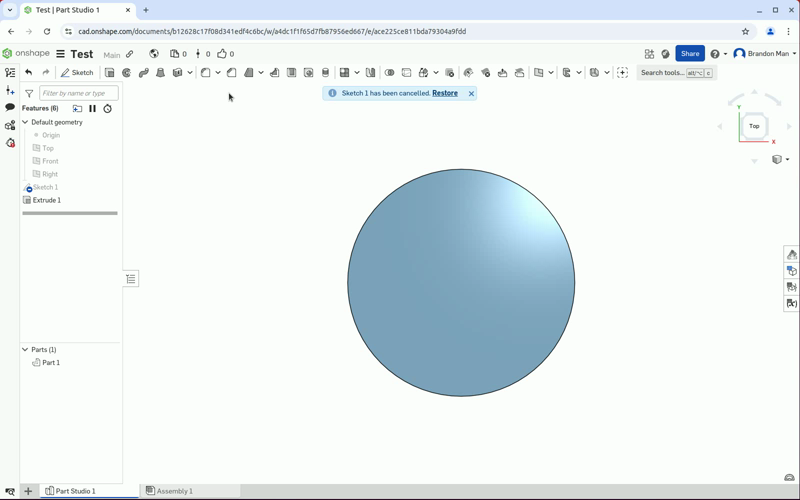
mouse_move(541, 75)
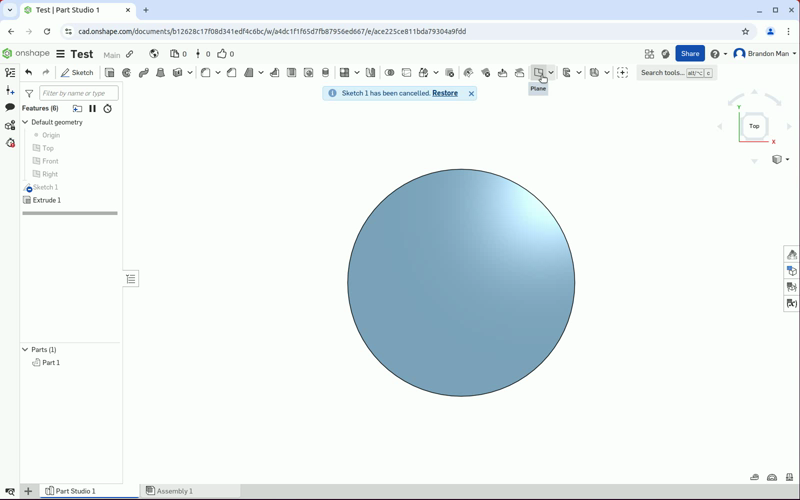
click(541, 75)
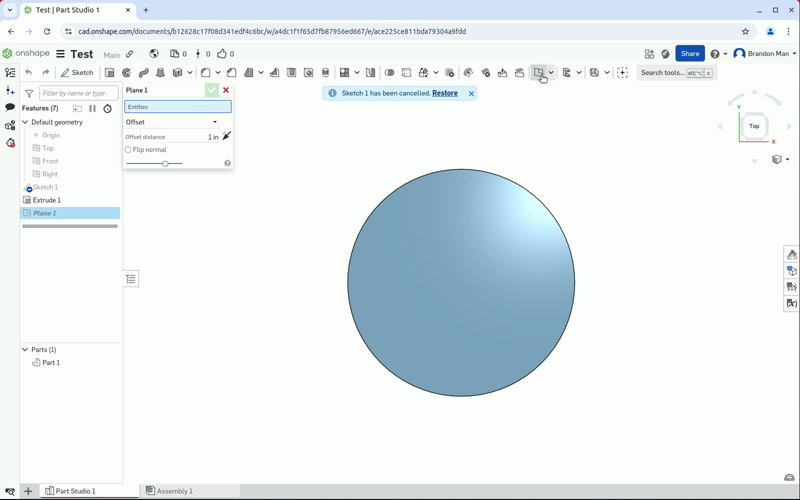
mouse_move(73, 150)
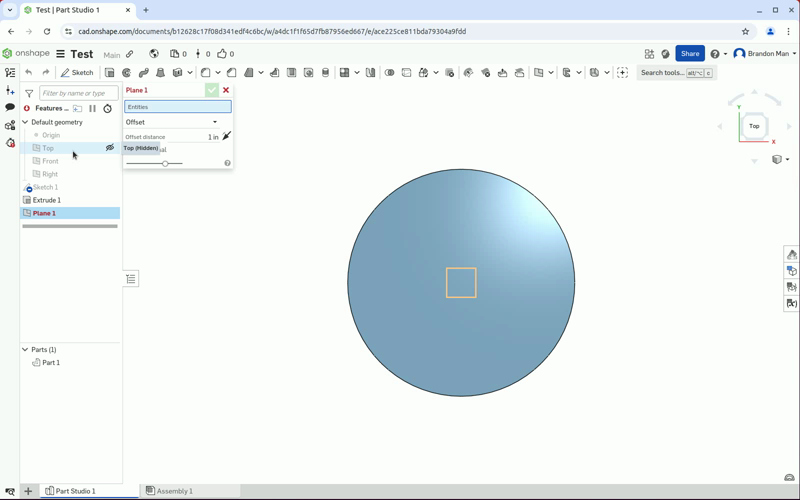
click(73, 150)
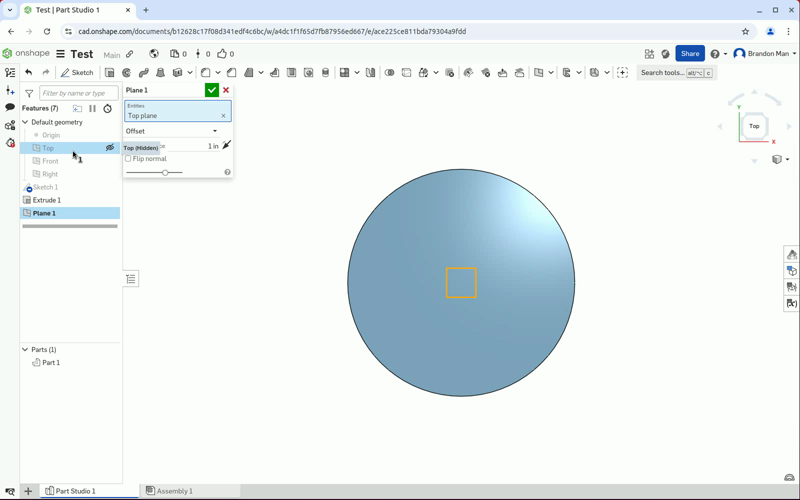
key(tab, 2)
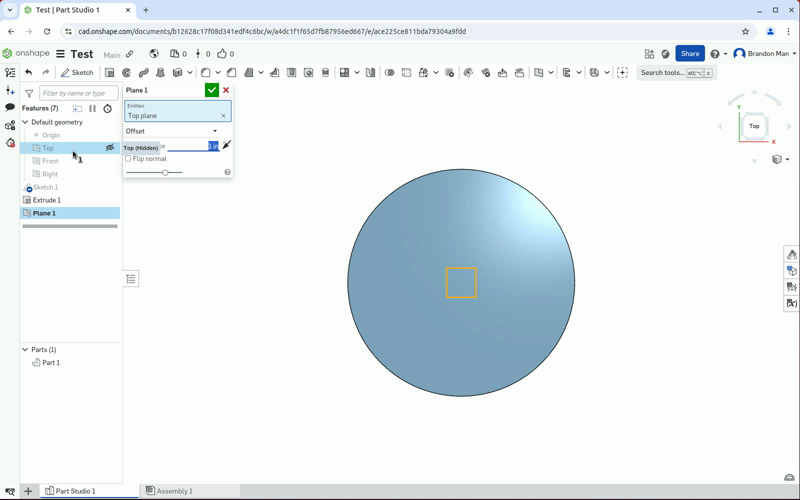
text(20.951)
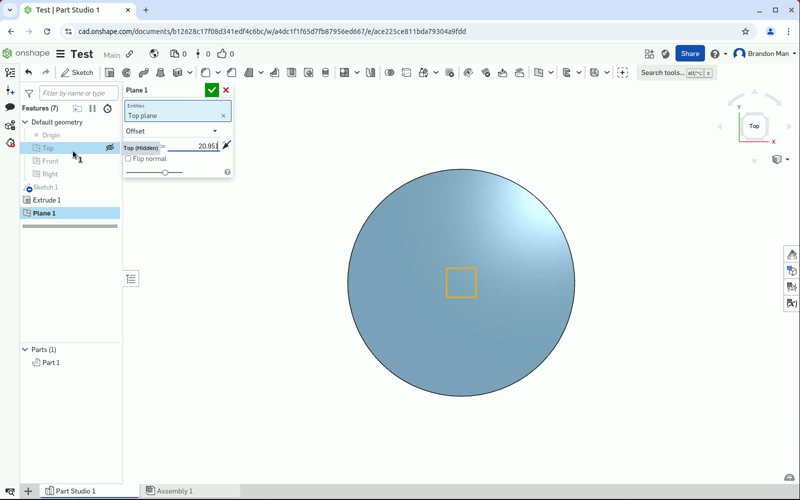
key(enter, 2)
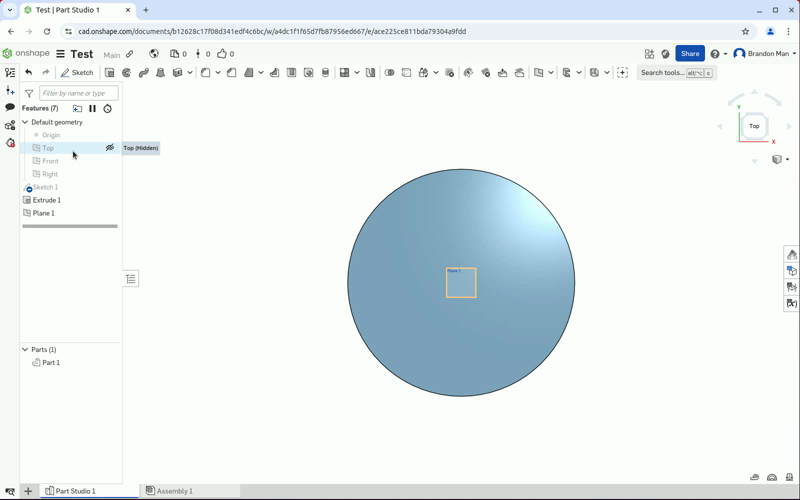
key(shift+s)
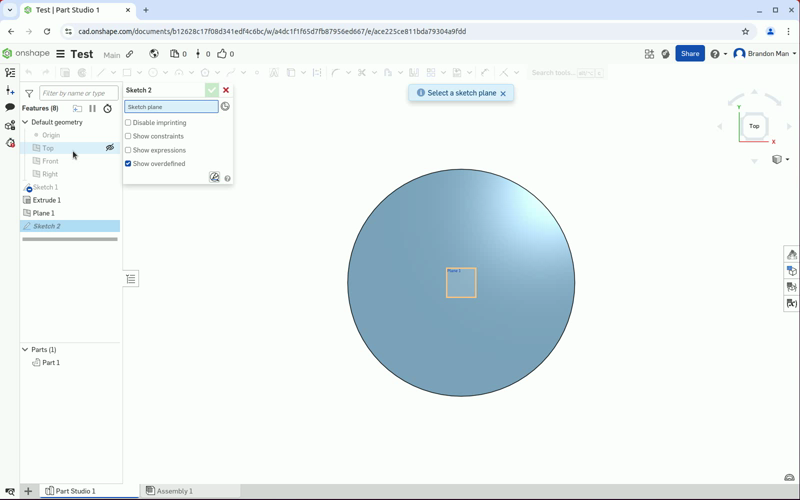
mouse_move(73, 215)
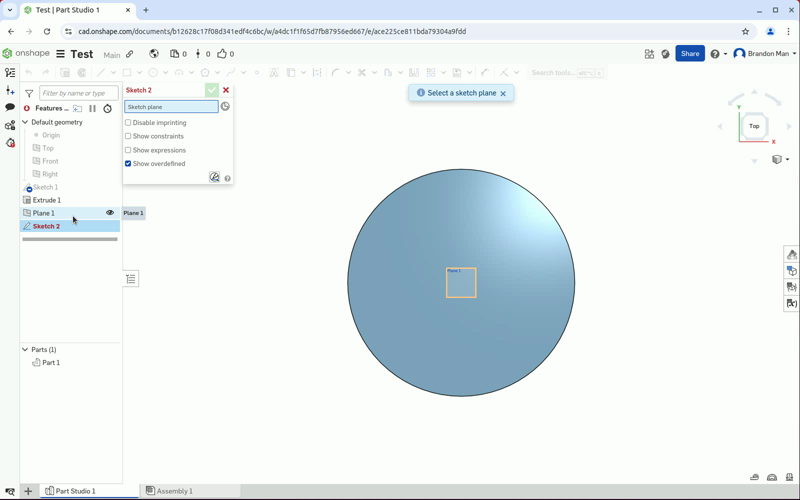
click(73, 215)
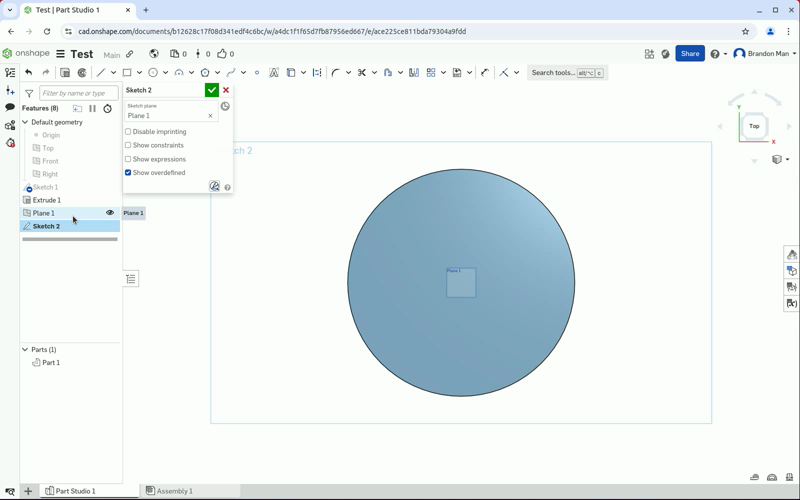
mouse_move(73, 352)
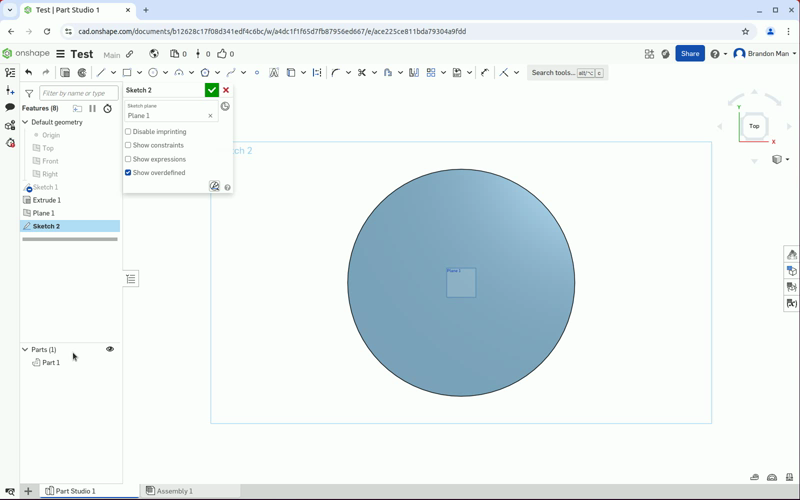
key(y)
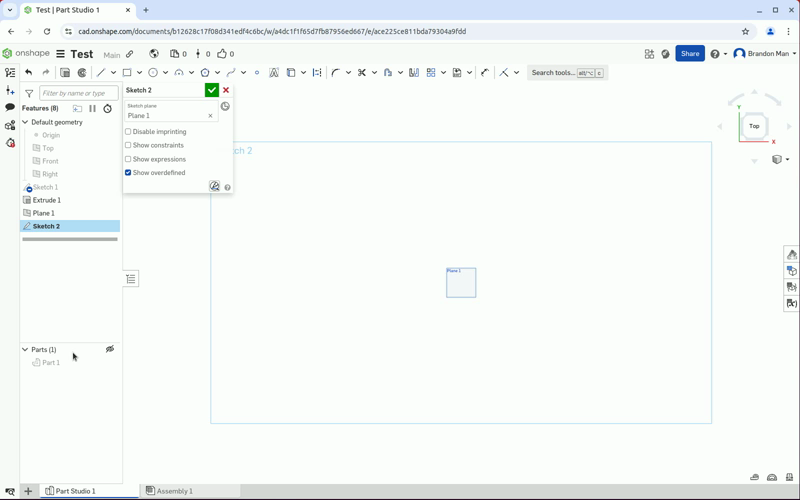
key(c)
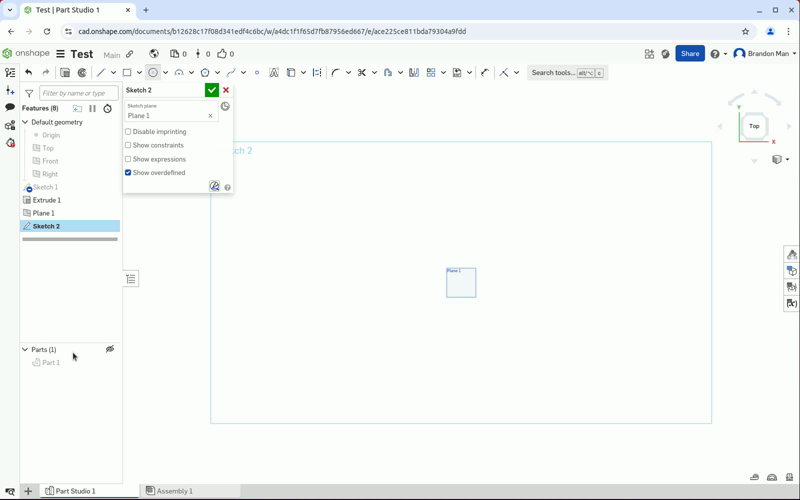
key_down(shift)
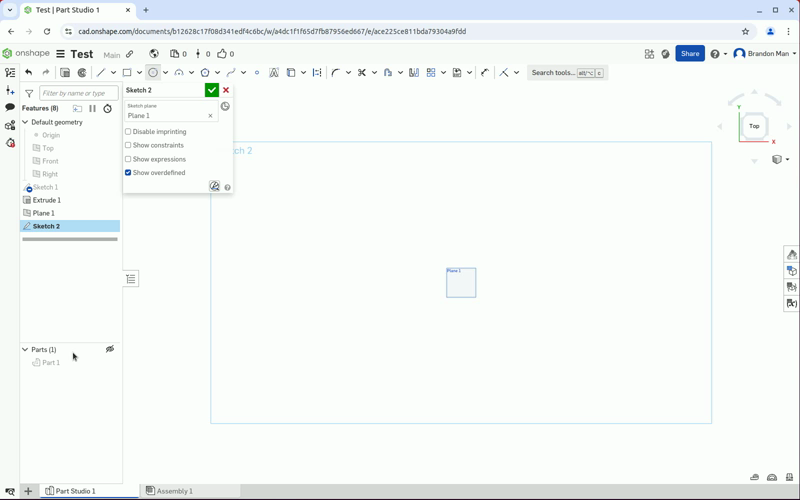
mouse_move(461, 282)
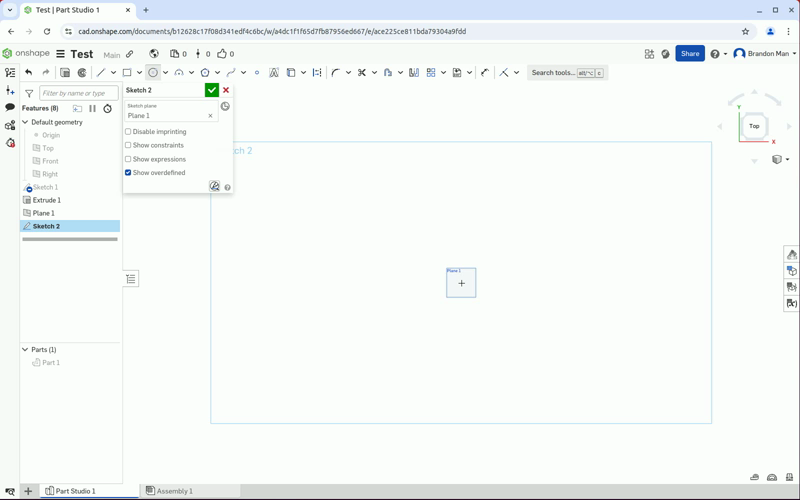
click(461, 282)
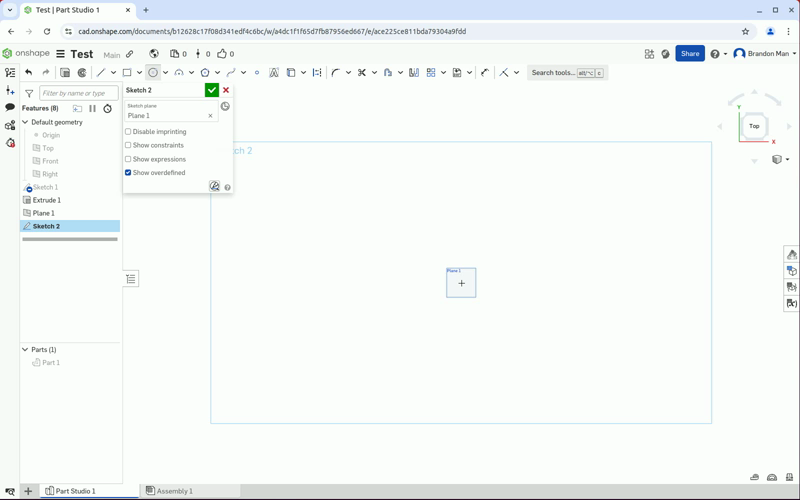
key_up(shift)
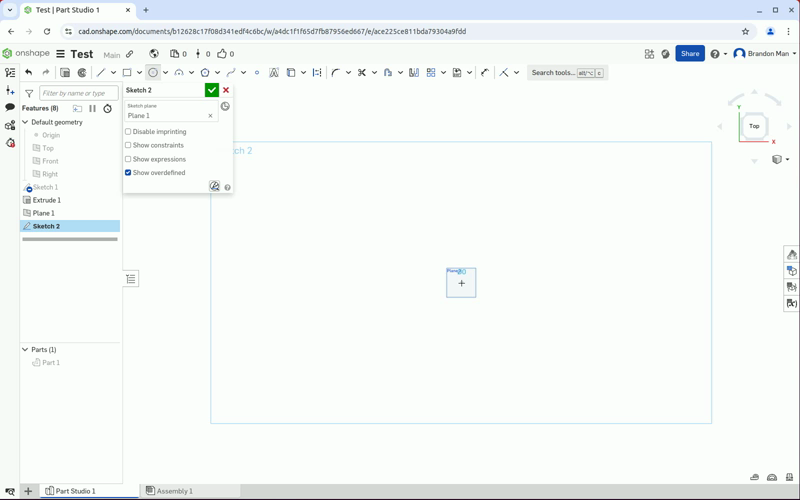
mouse_move(568, 282)
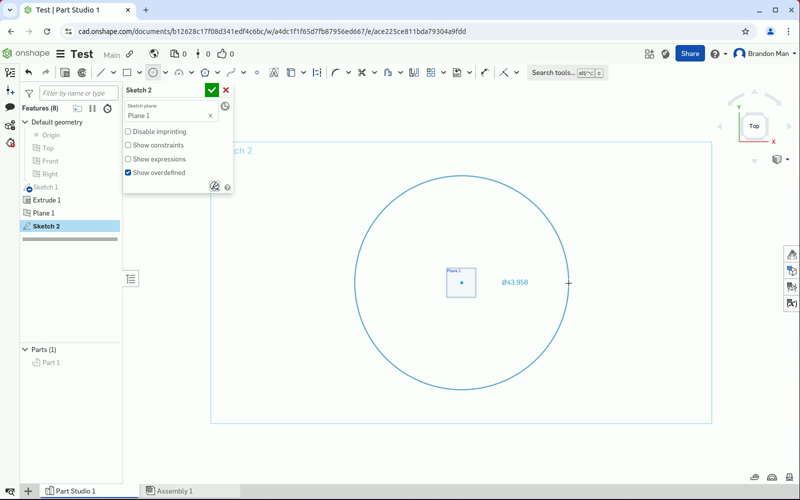
click(568, 282)
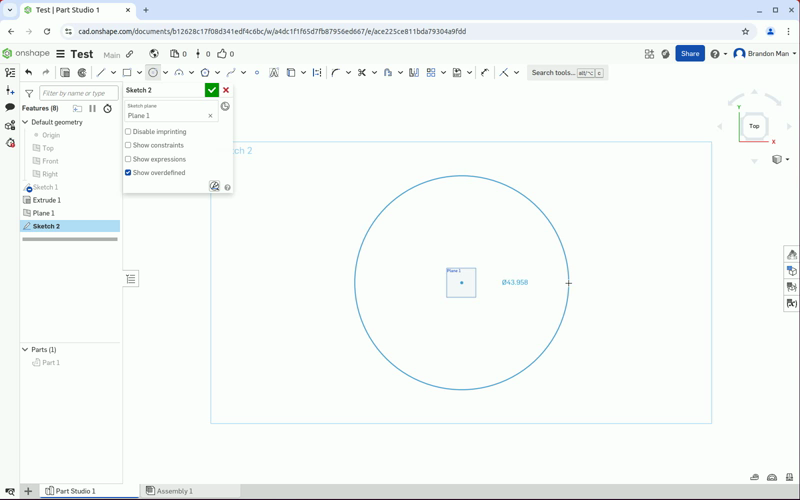
key(esc)
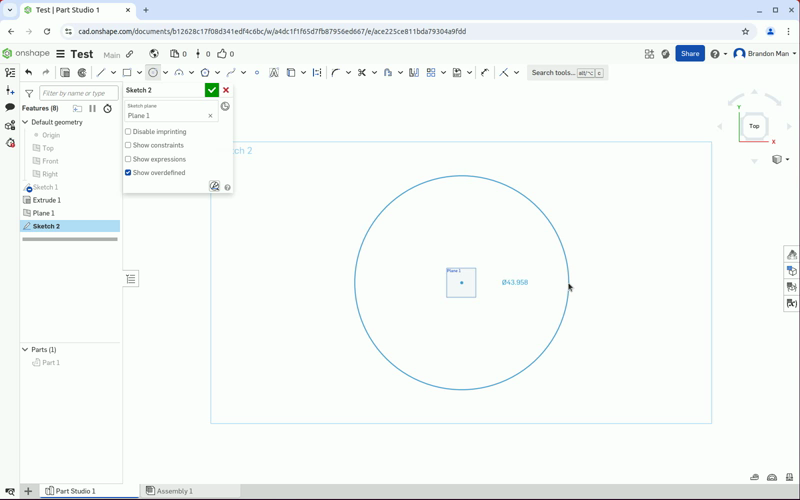
mouse_move(476, 333)
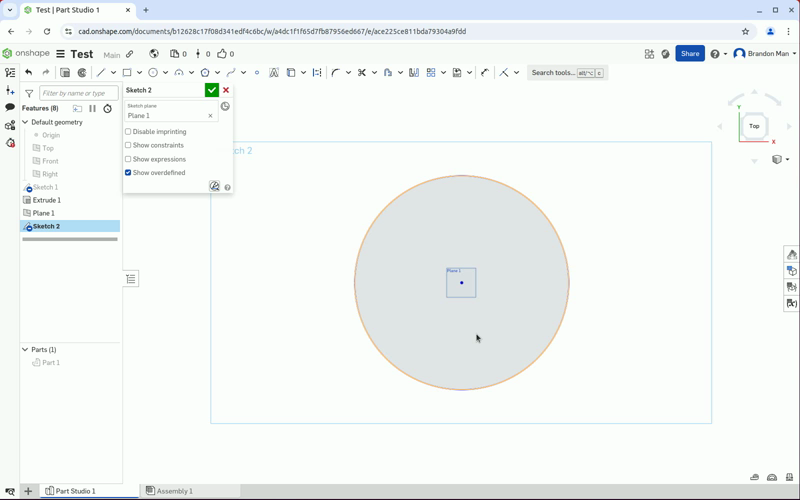
click(476, 333)
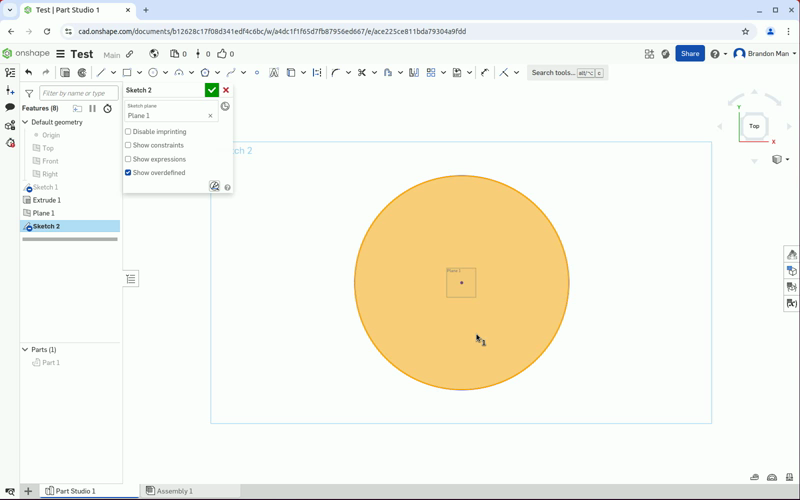
mouse_move(73, 352)
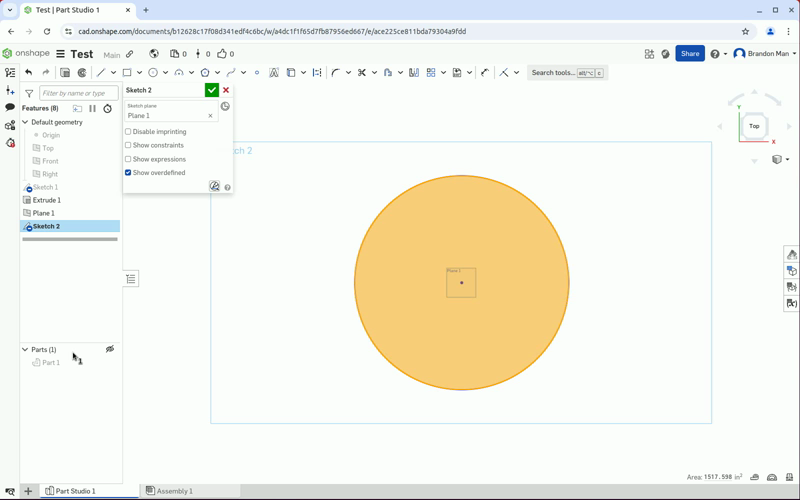
key(shift+y)
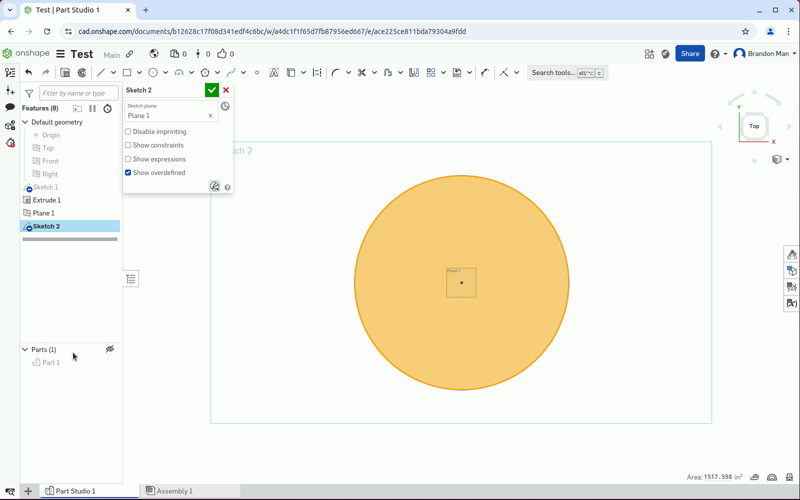
key(shift+e)
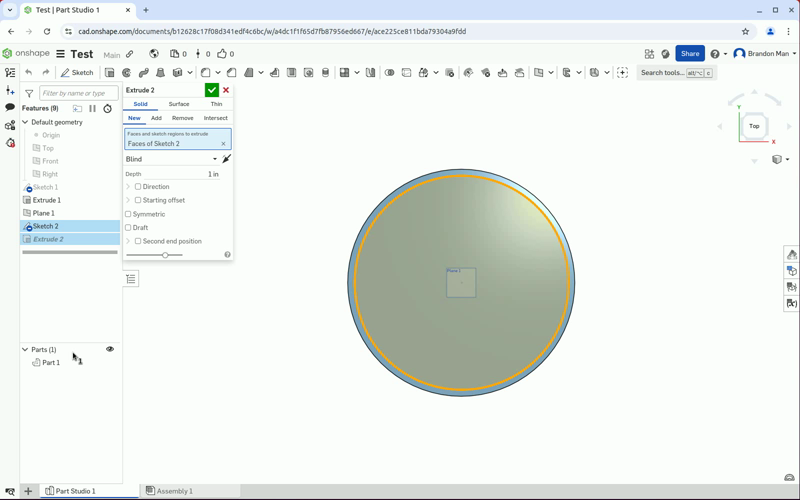
mouse_move(143, 106)
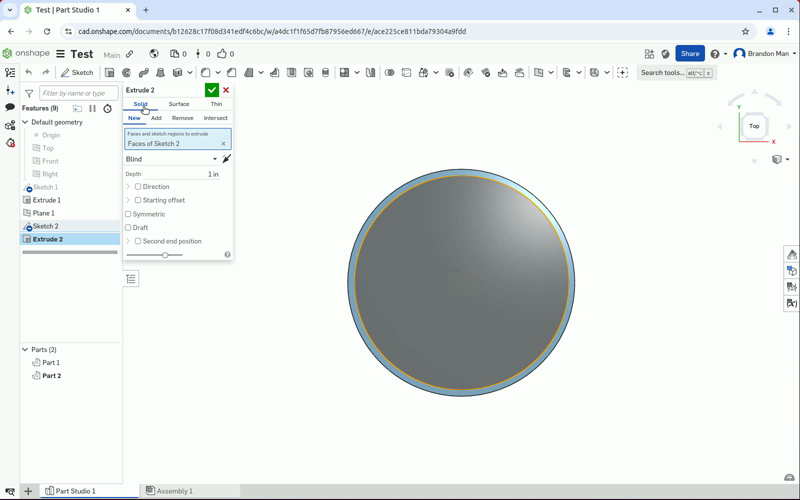
click(143, 106)
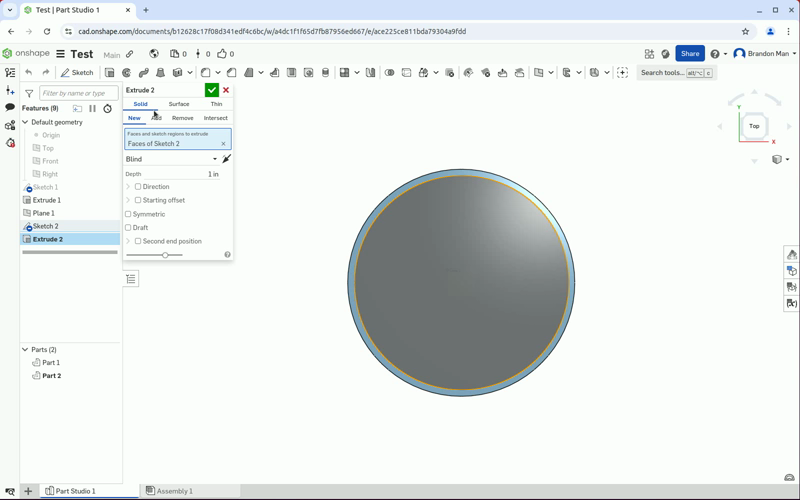
mouse_move(186, 120)
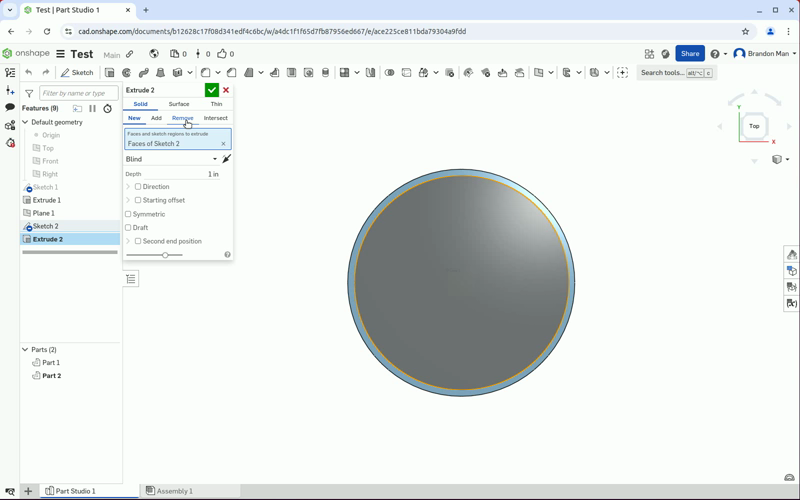
click(186, 120)
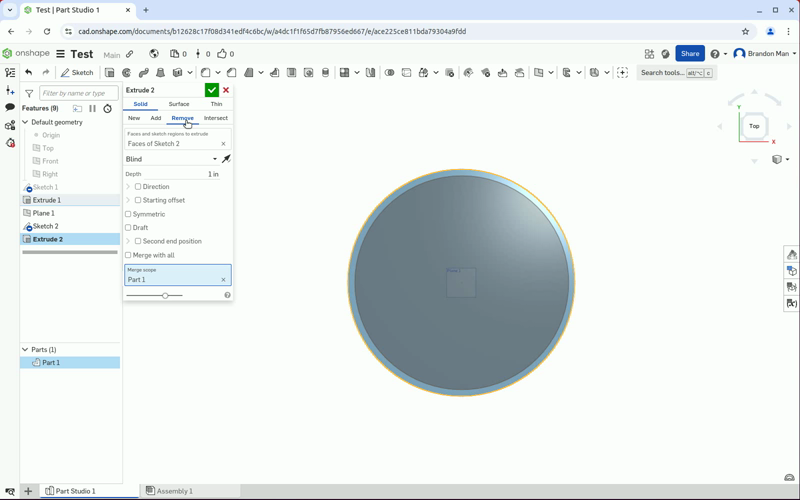
key(tab, 4)
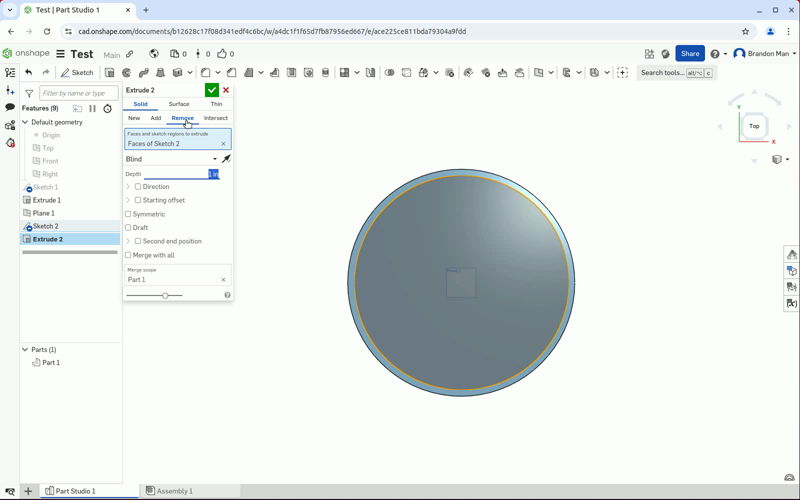
text(18.294)
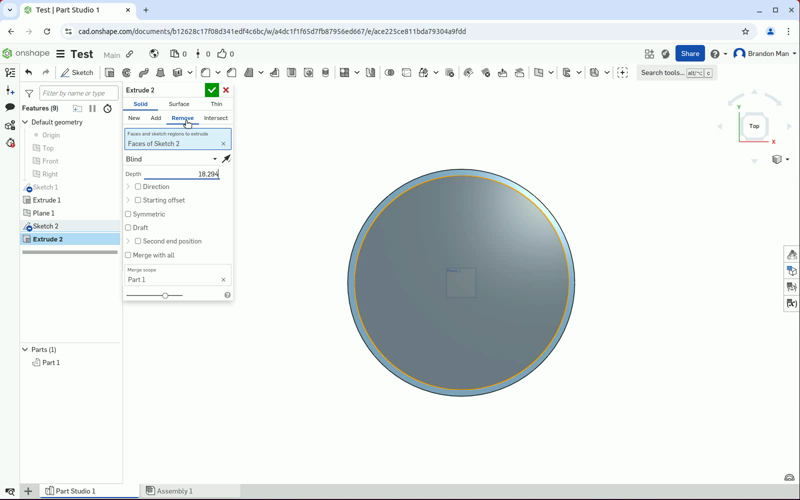
key(tab, 6)
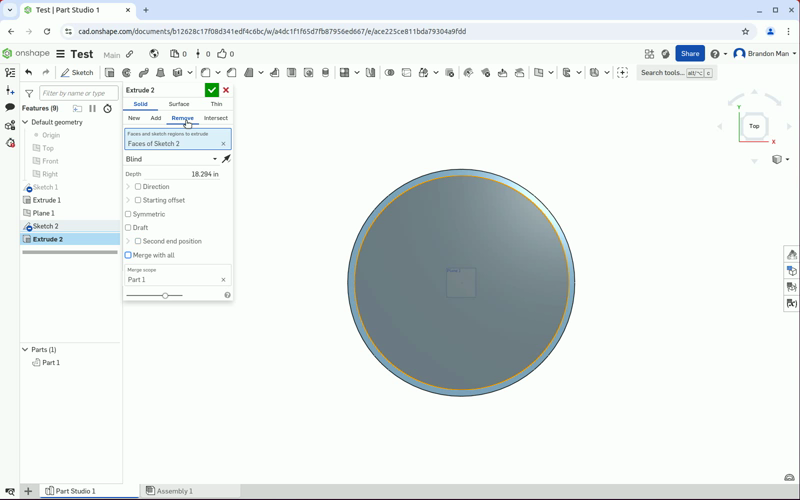
key(space)
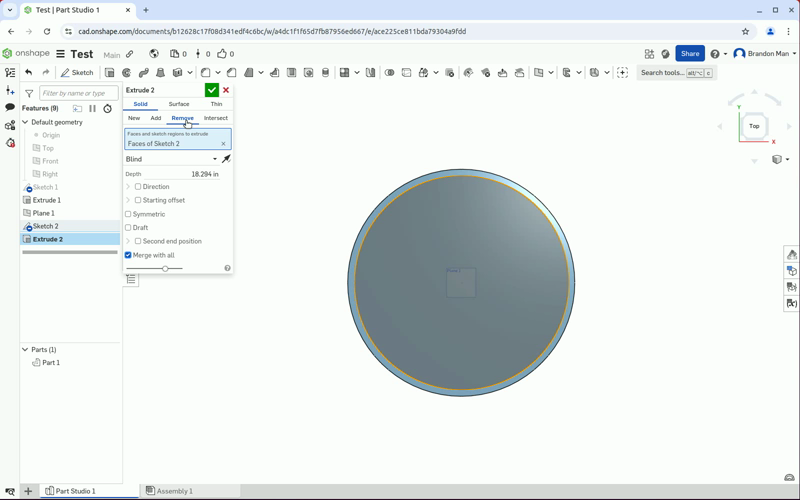
key(enter)
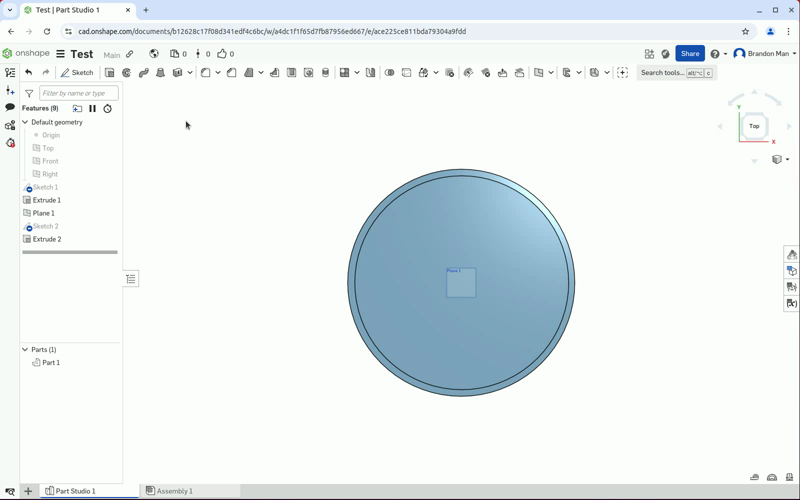
key(shift+h)
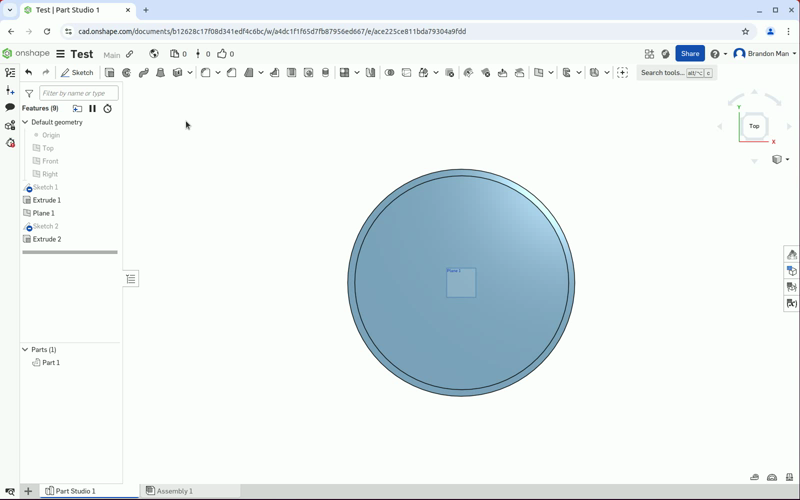
key(shift+h)
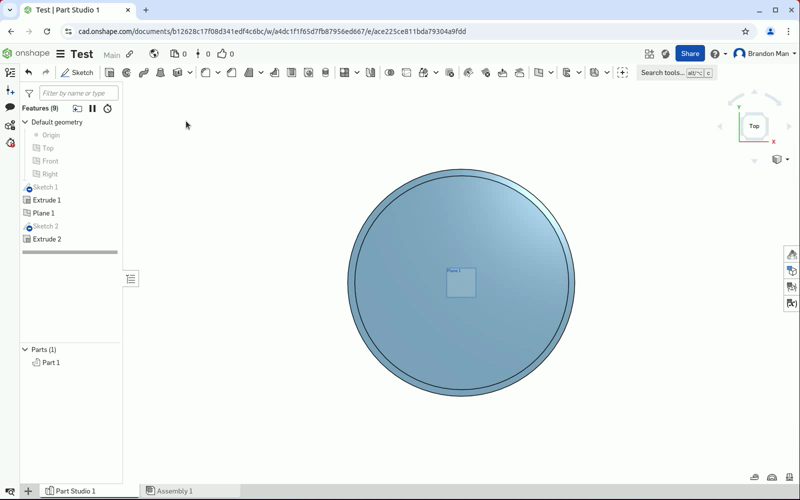
key(shift+7)
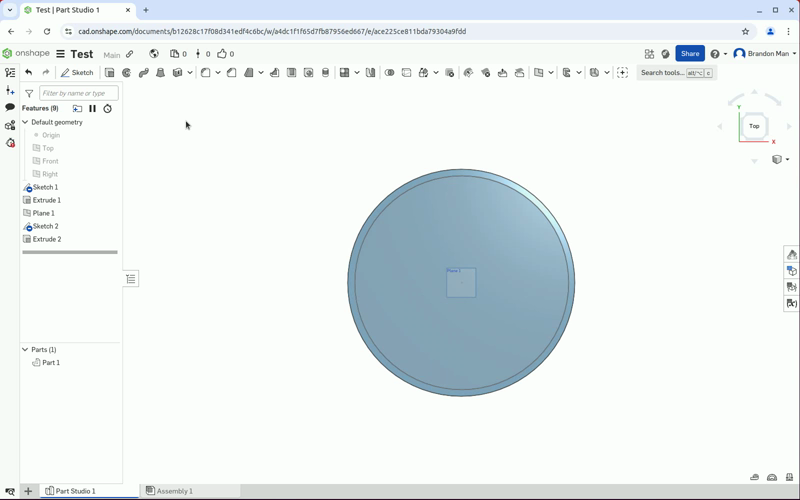
key(up, 3)
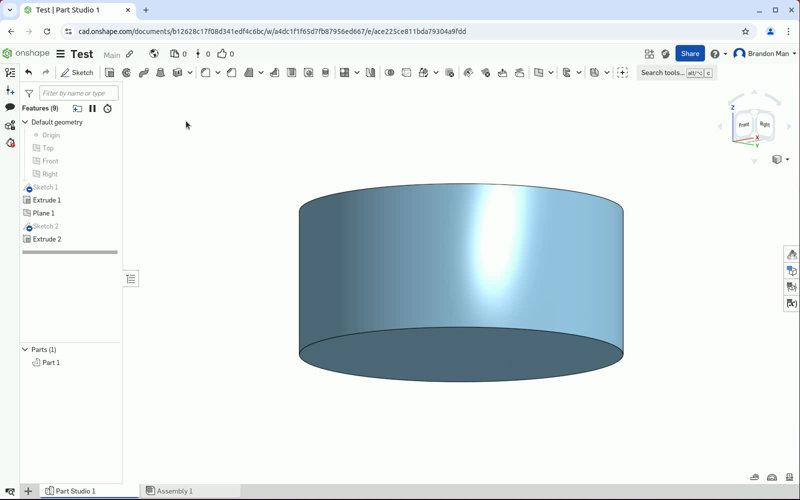
key(left, 3)
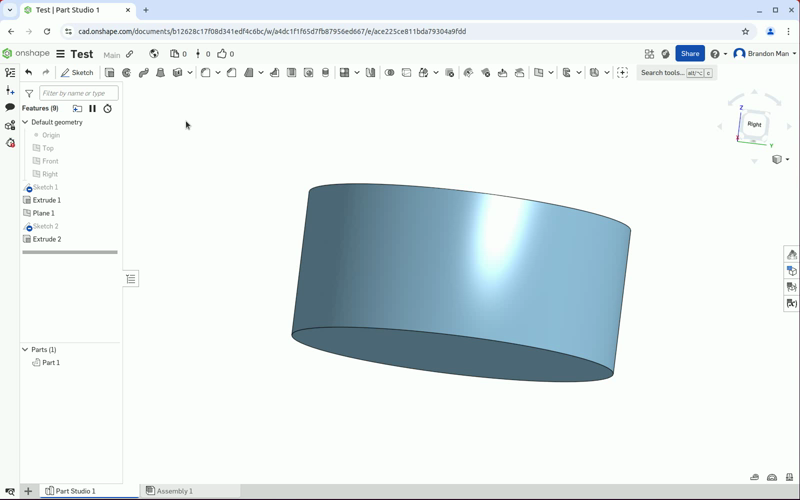
key(right, 3)
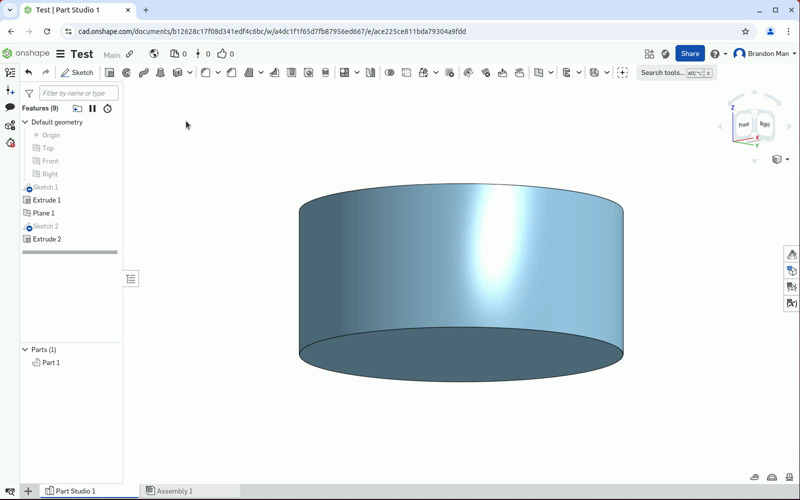
key(down, 3)
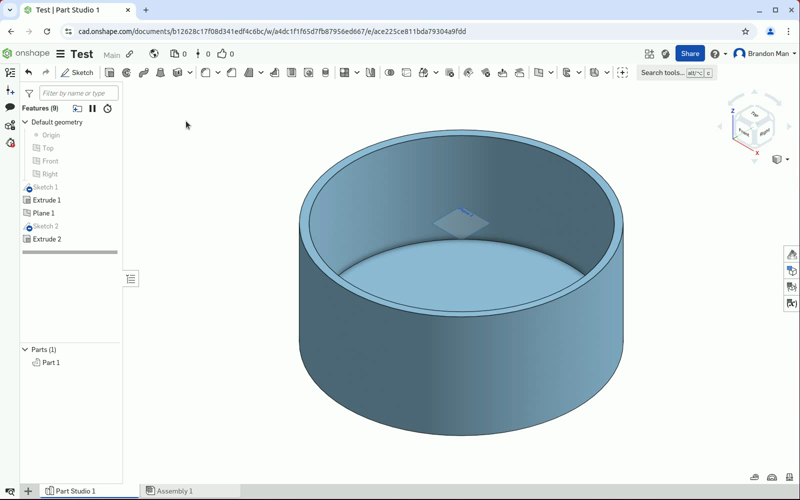
mouse_move(73, 189)
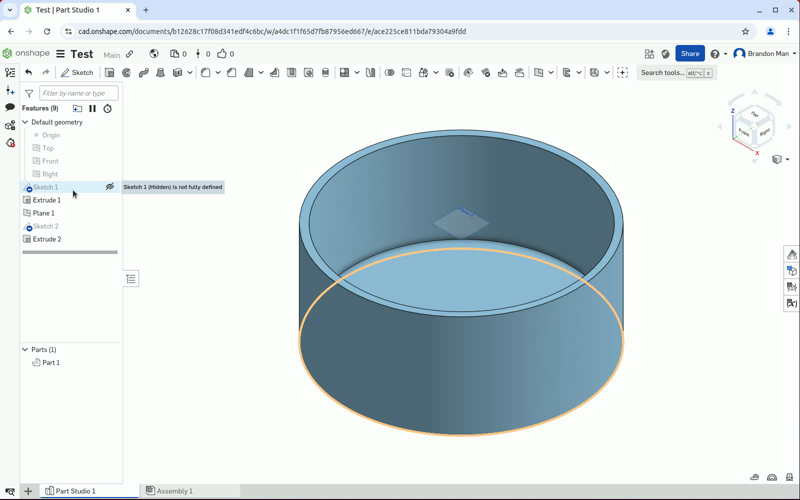
click(73, 189)